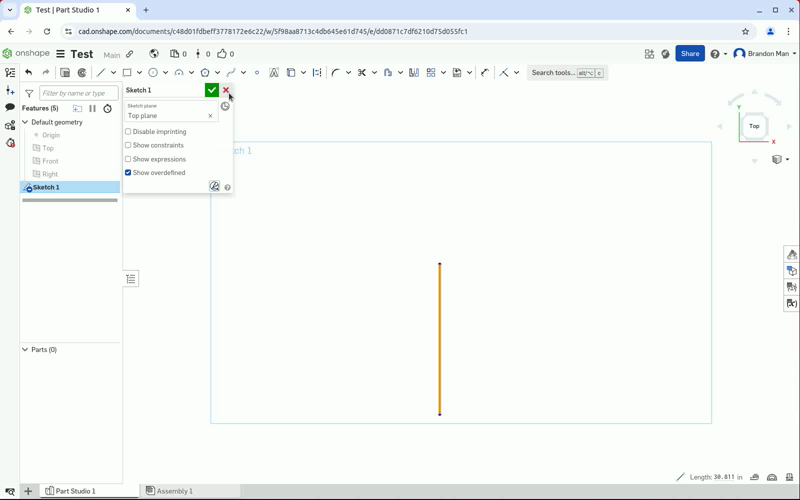
key(shift+h)
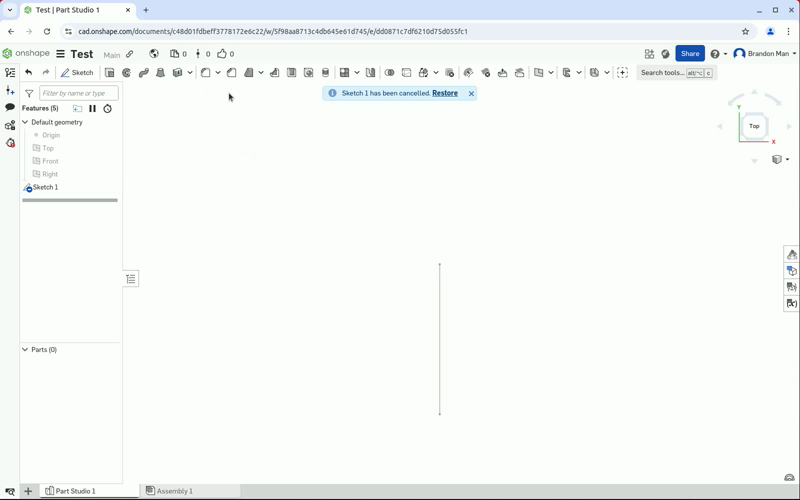
key(shift+s)
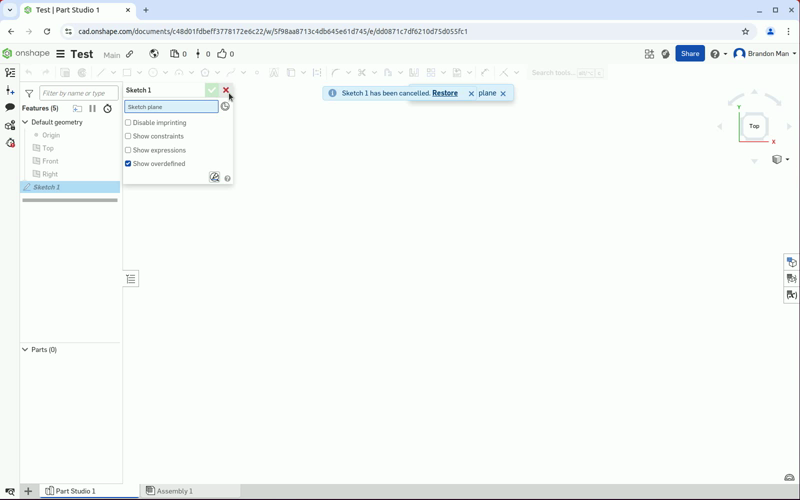
mouse_move(73, 150)
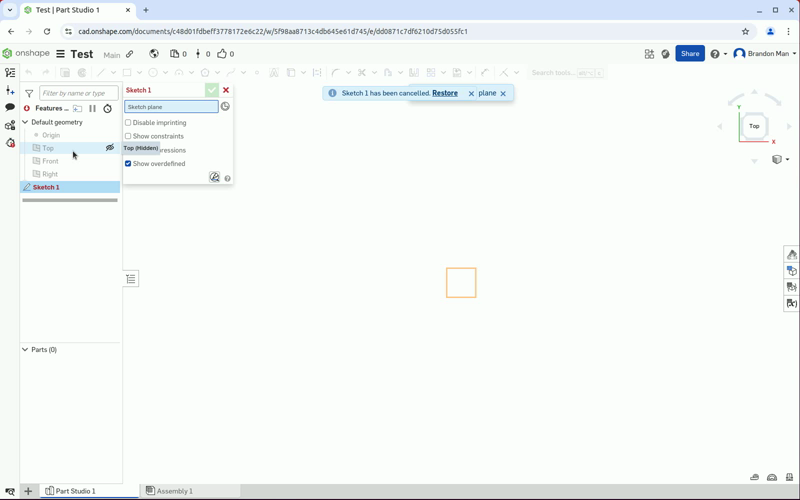
click(73, 150)
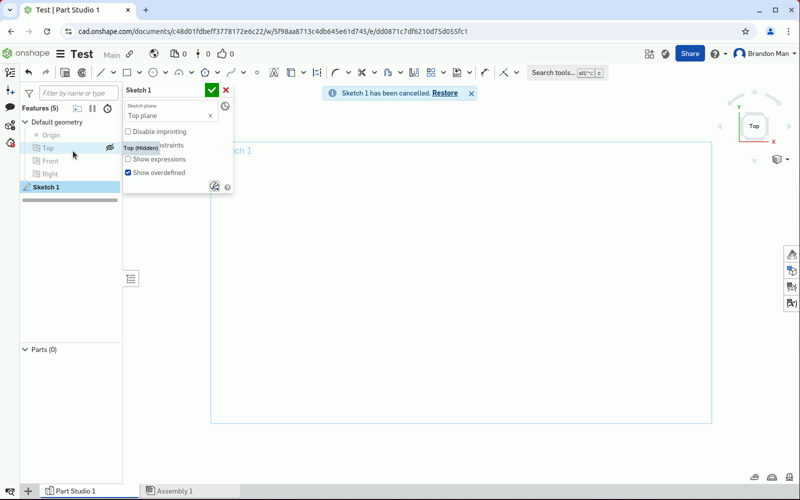
mouse_move(73, 352)
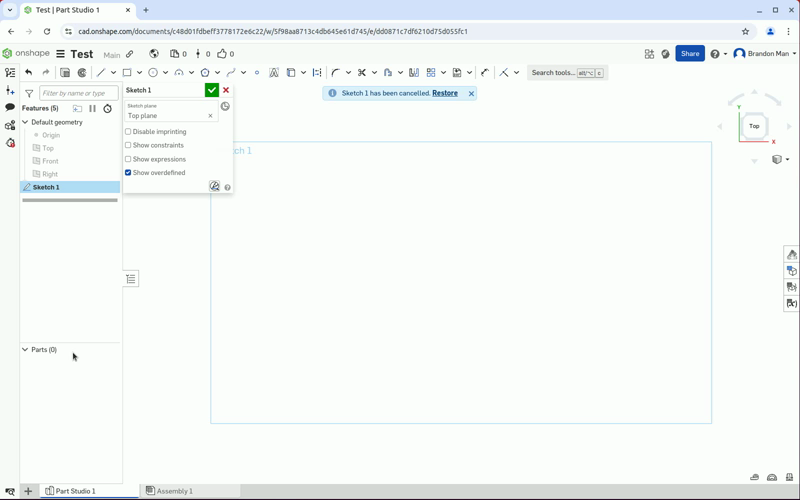
key(y)
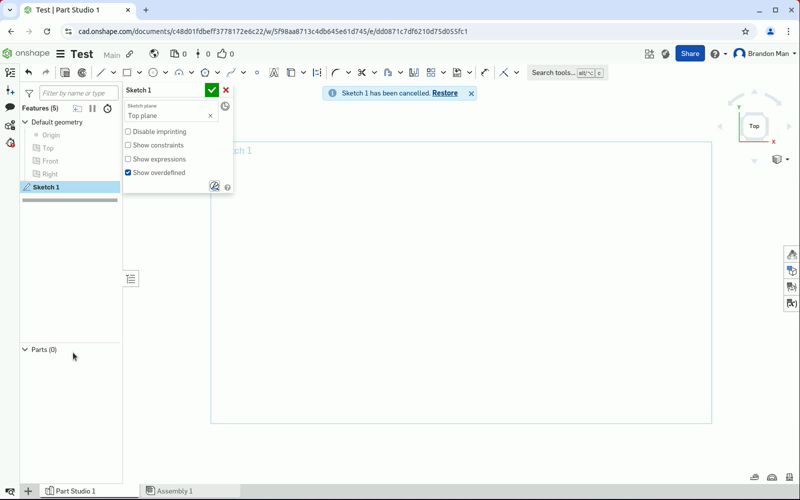
key(c)
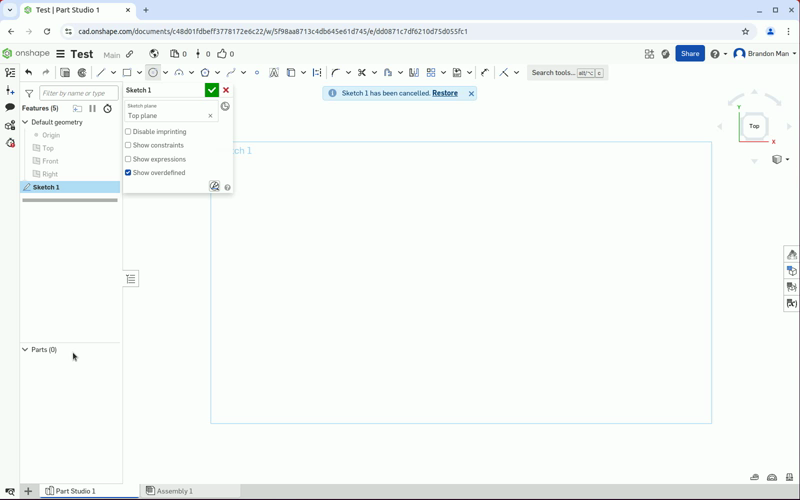
key_down(shift)
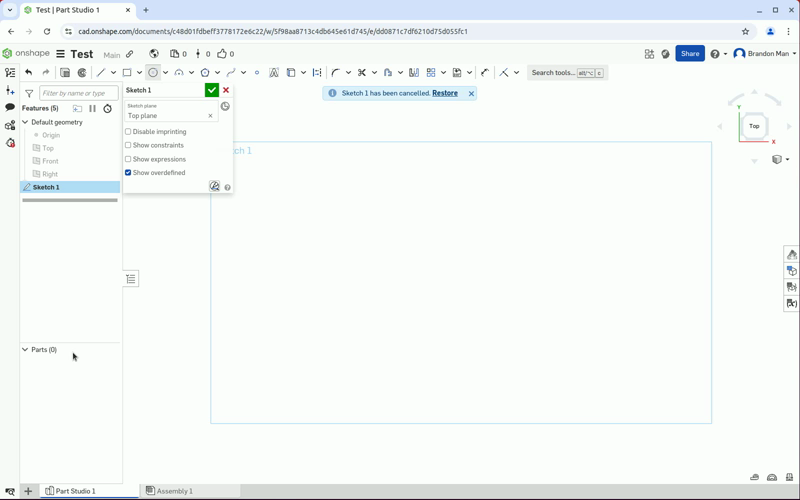
mouse_move(461, 282)
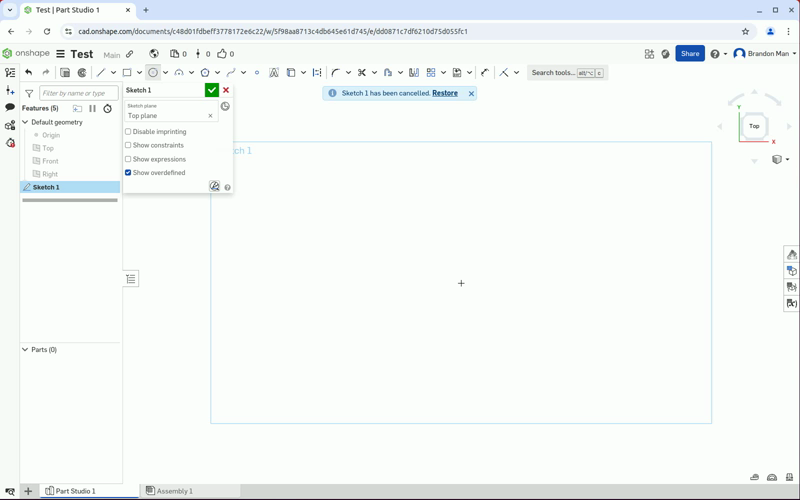
click(461, 282)
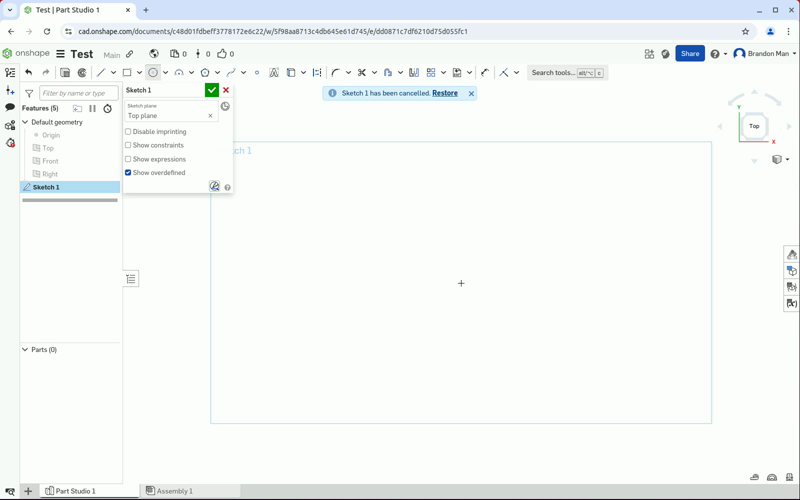
key_up(shift)
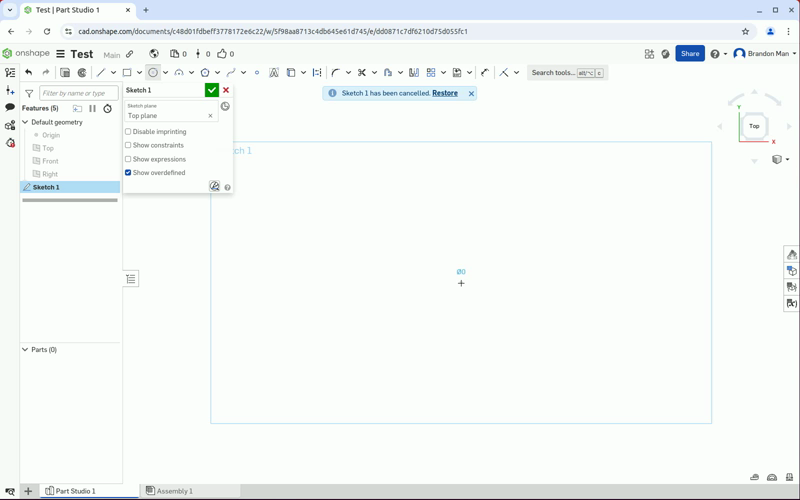
mouse_move(559, 282)
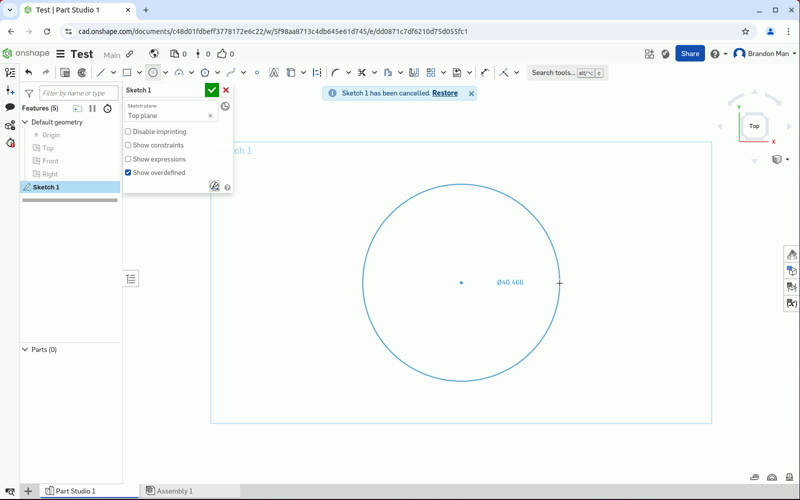
click(559, 282)
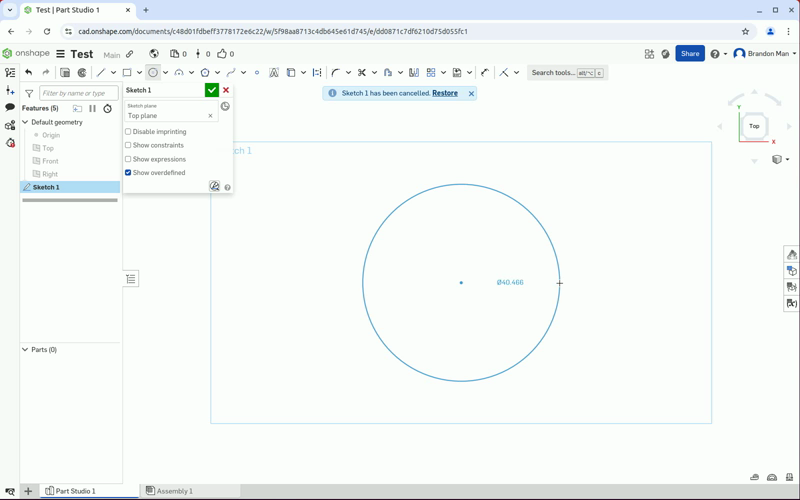
key(esc)
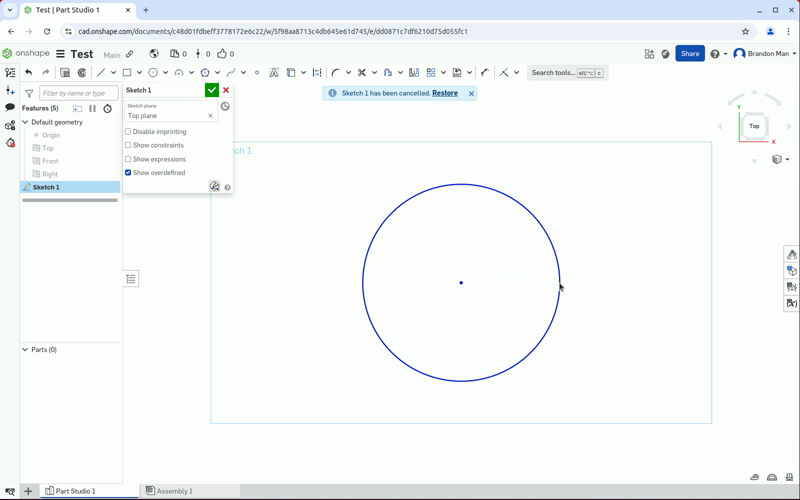
mouse_move(490, 352)
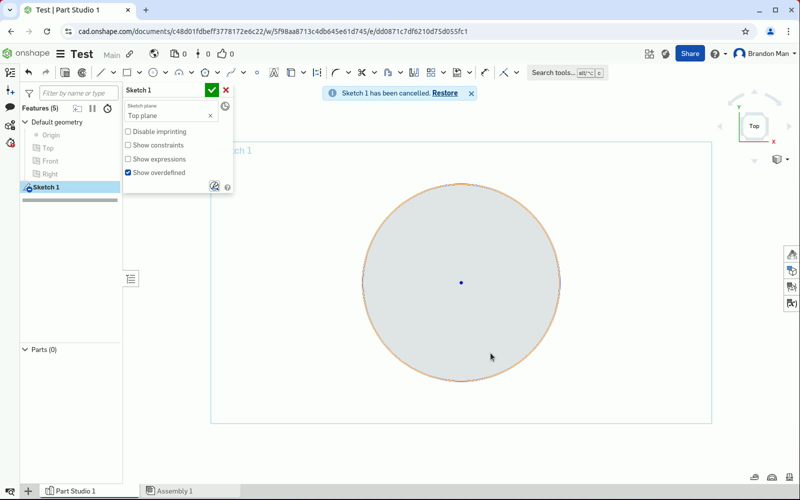
click(490, 352)
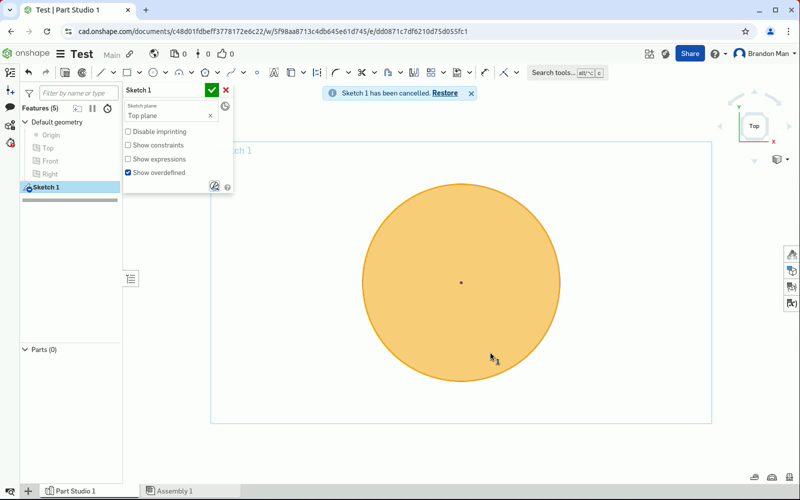
mouse_move(73, 352)
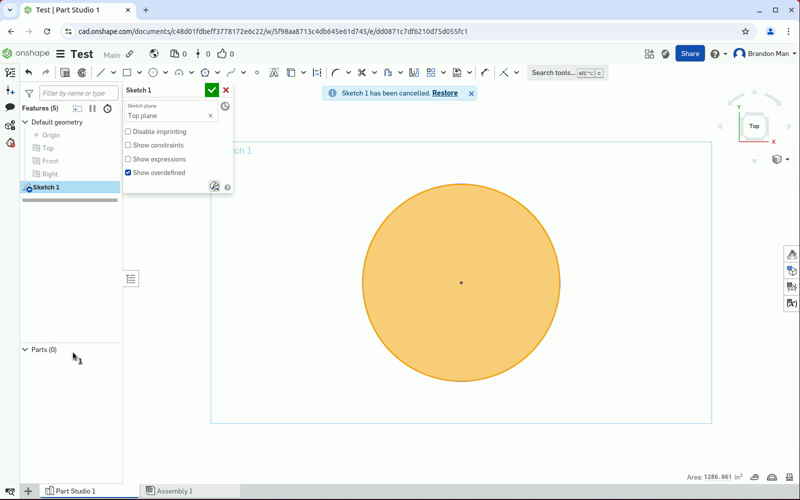
key(shift+y)
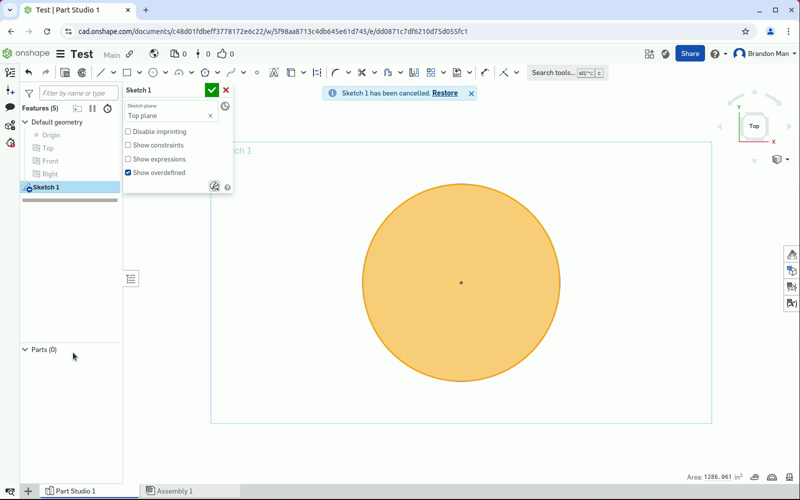
key(shift+e)
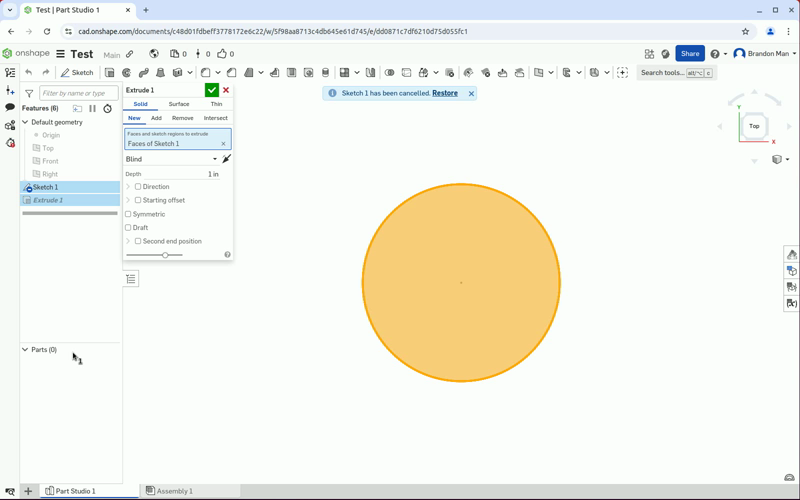
mouse_move(143, 106)
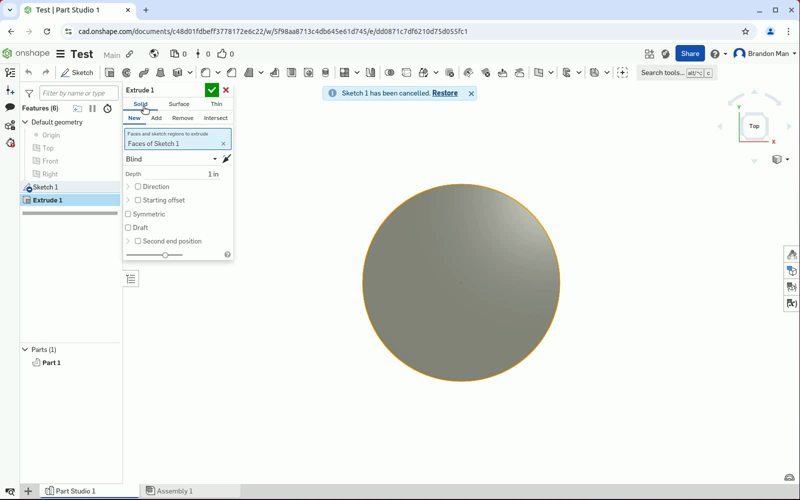
click(143, 106)
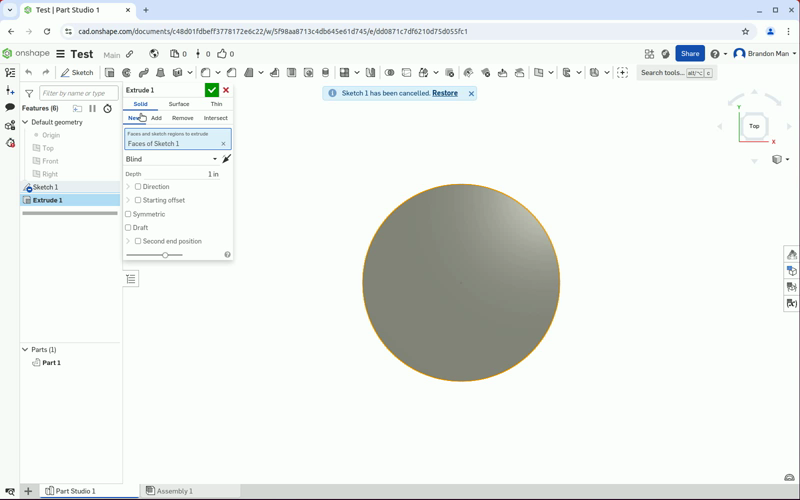
mouse_move(137, 120)
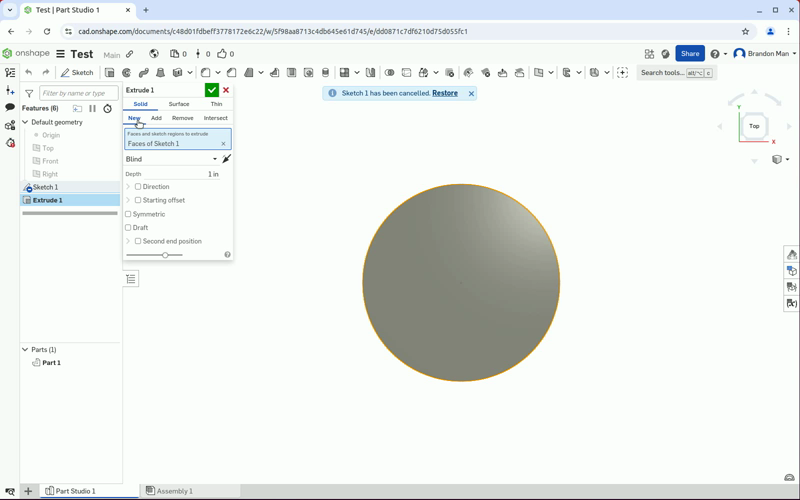
click(137, 120)
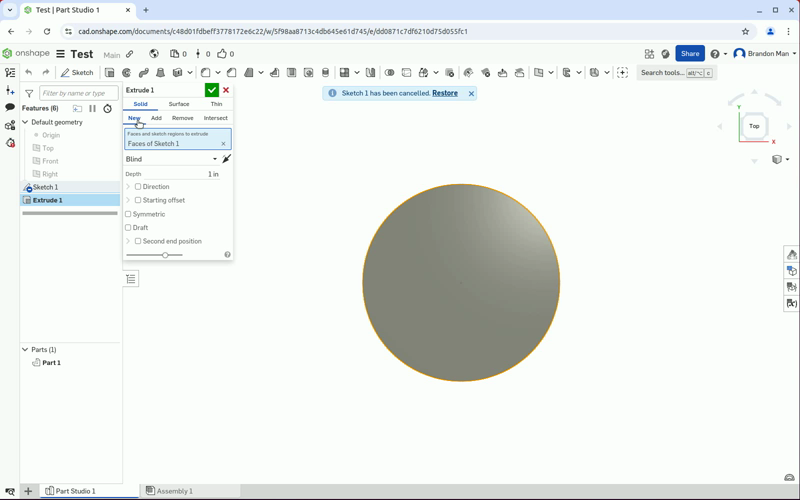
key(tab, 4)
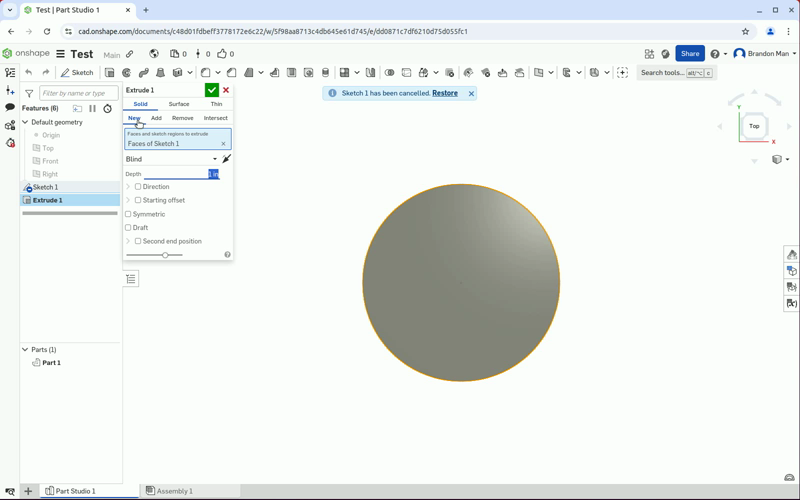
text(1.685)
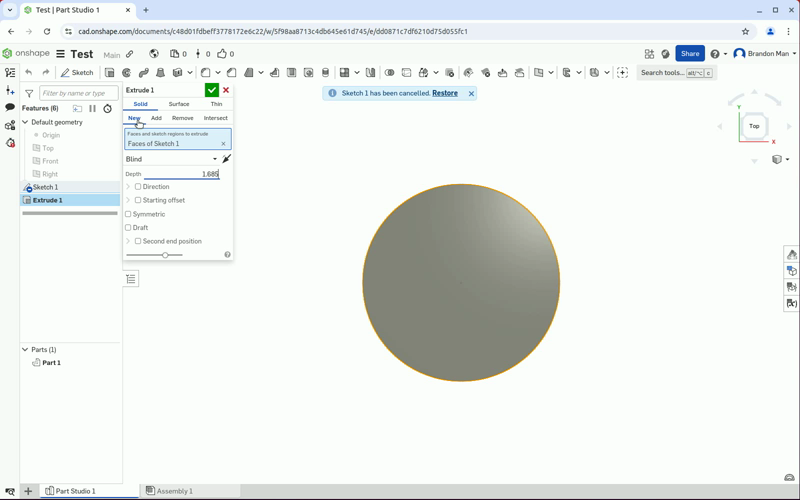
key(enter)
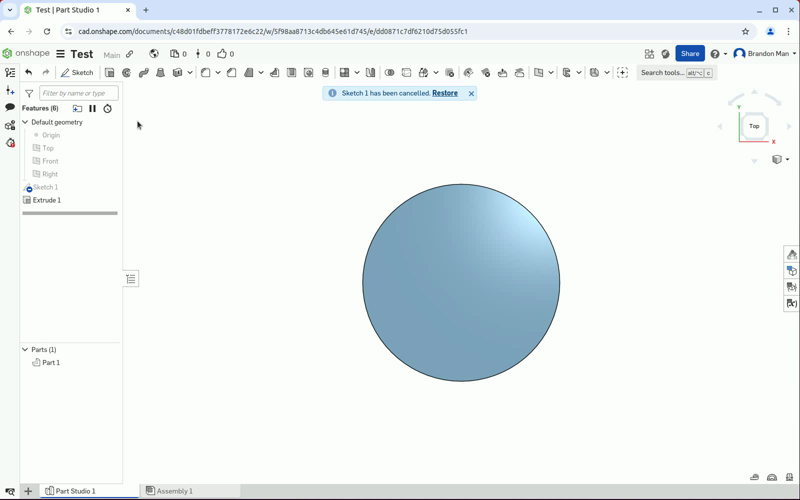
key(shift+h)
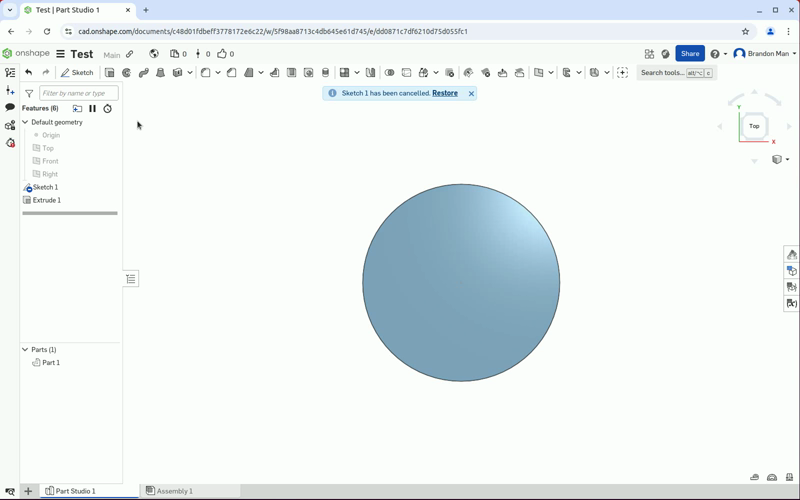
key(shift+h)
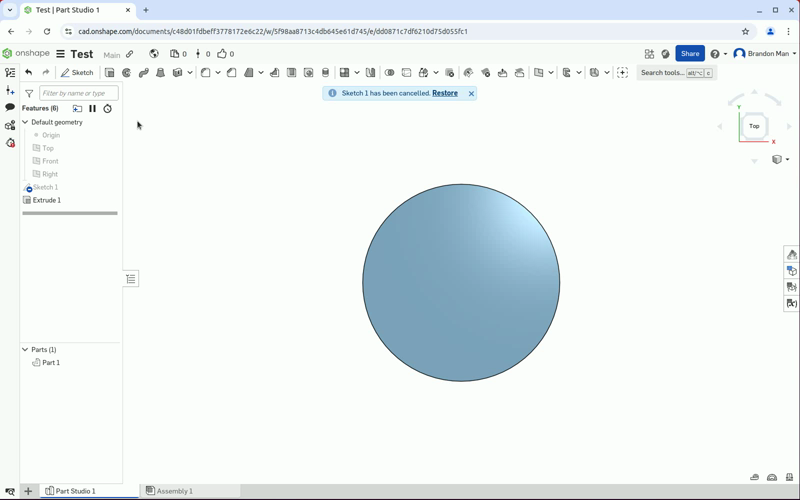
mouse_move(73, 189)
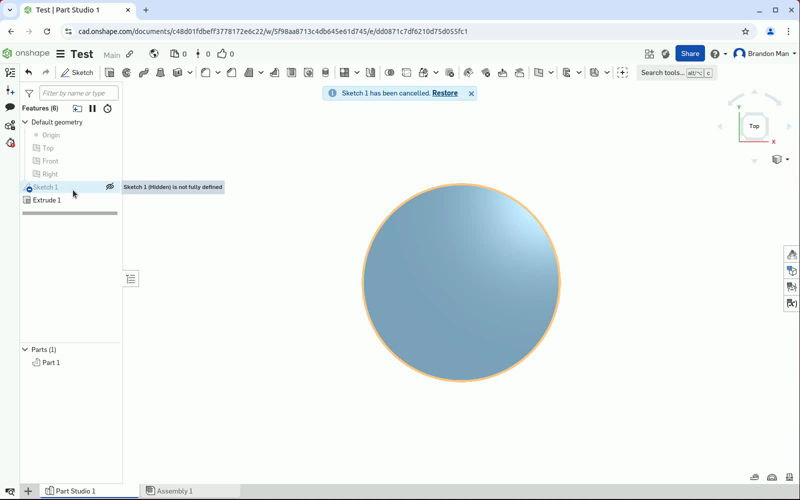
click(73, 189)
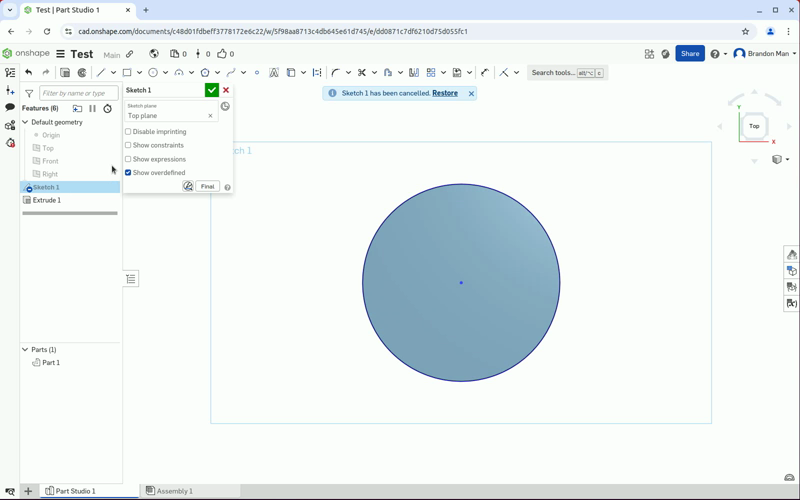
mouse_move(229, 92)
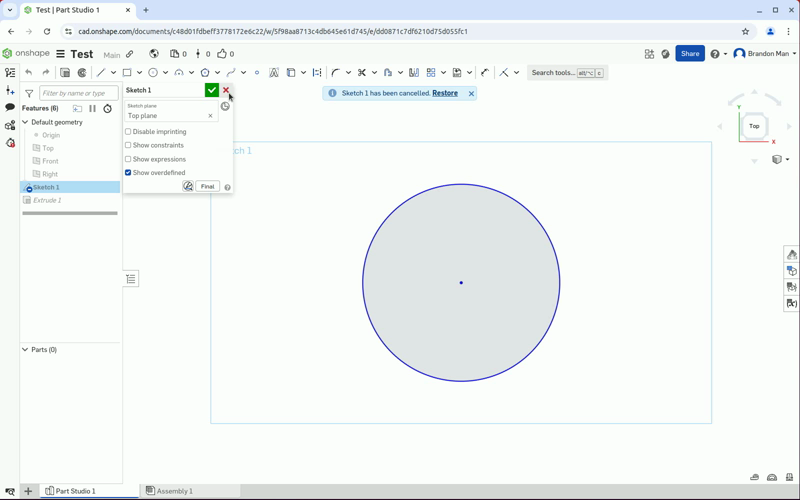
click(229, 92)
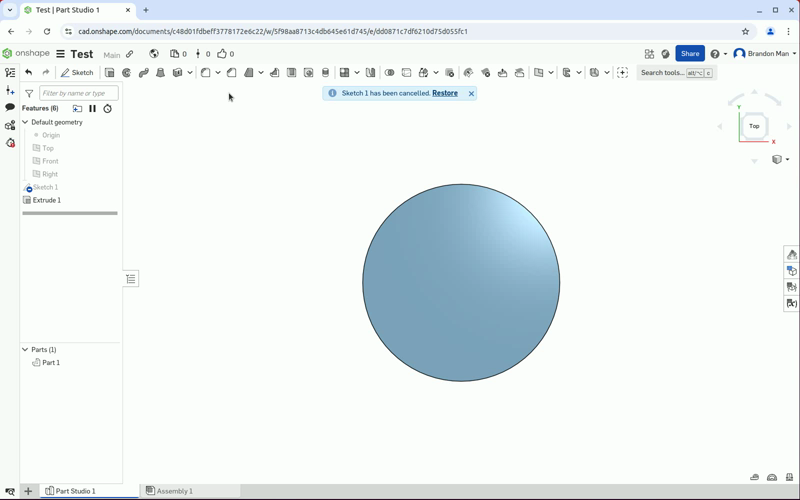
mouse_move(541, 75)
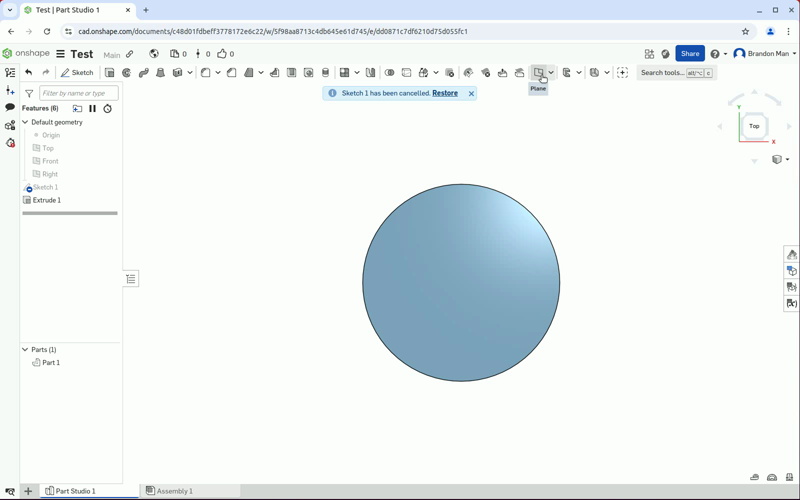
click(541, 75)
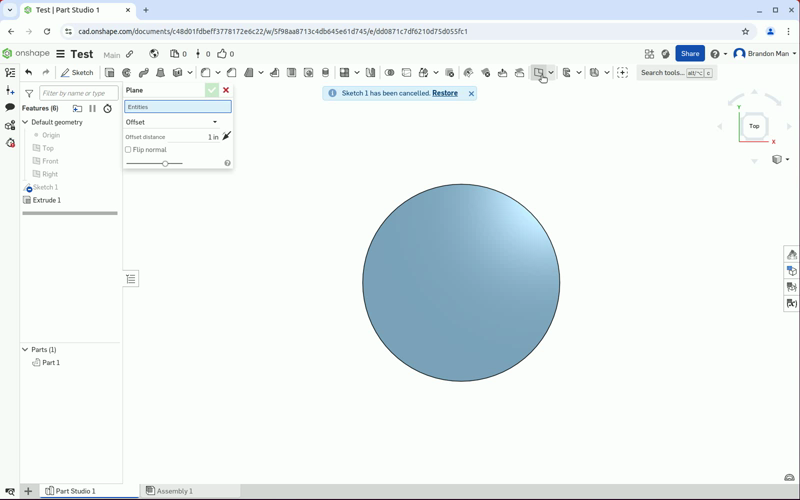
mouse_move(73, 150)
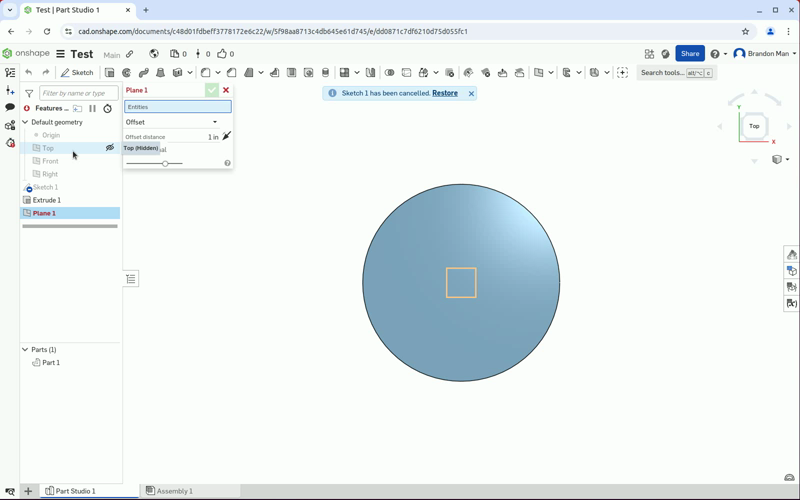
click(73, 150)
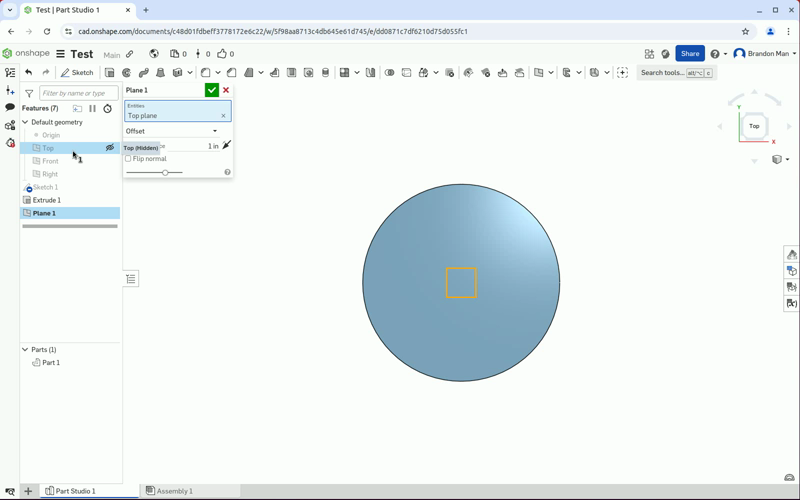
key(tab, 2)
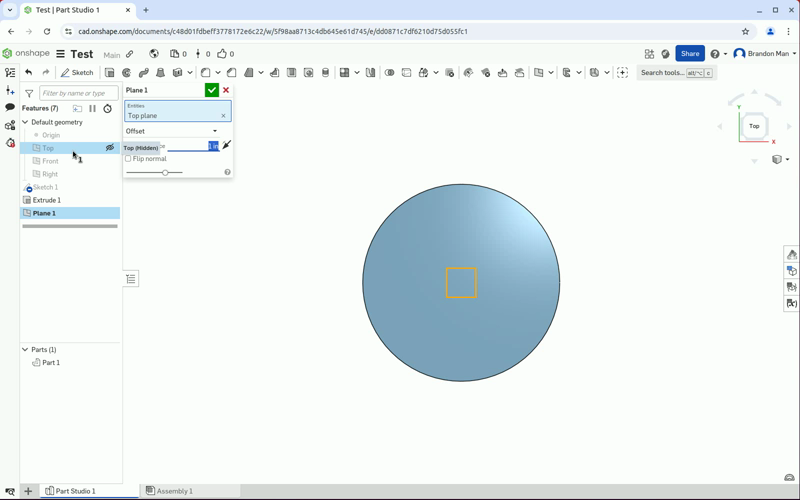
text(1.695)
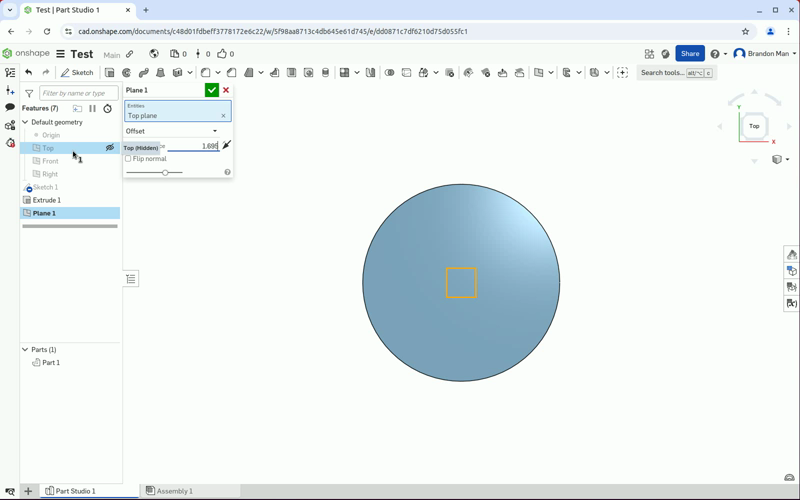
key(enter, 2)
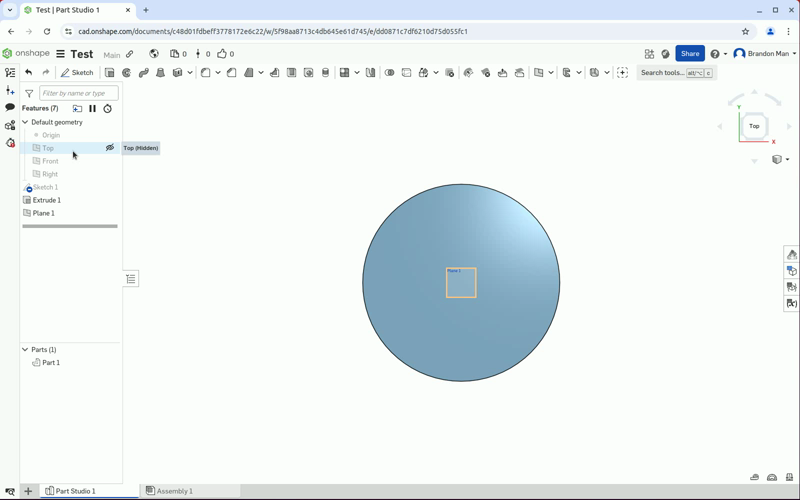
key(shift+s)
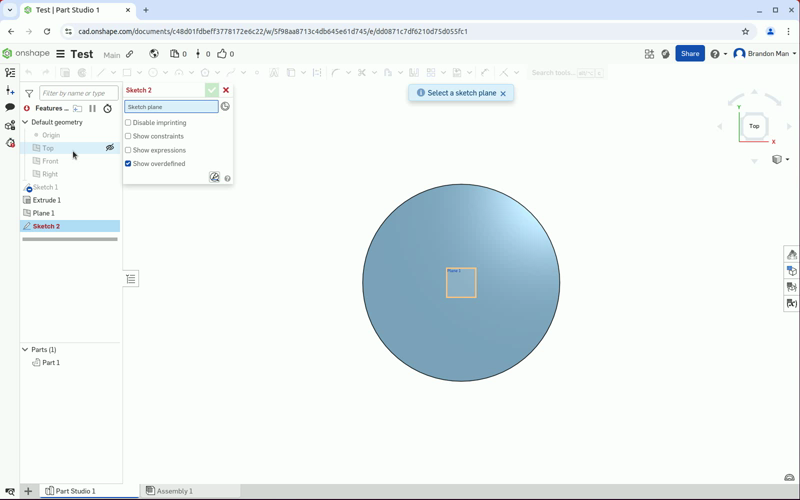
mouse_move(73, 215)
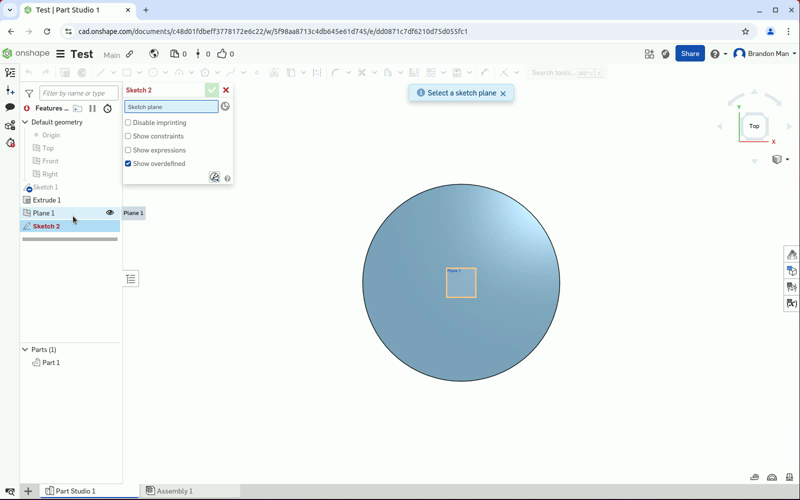
click(73, 215)
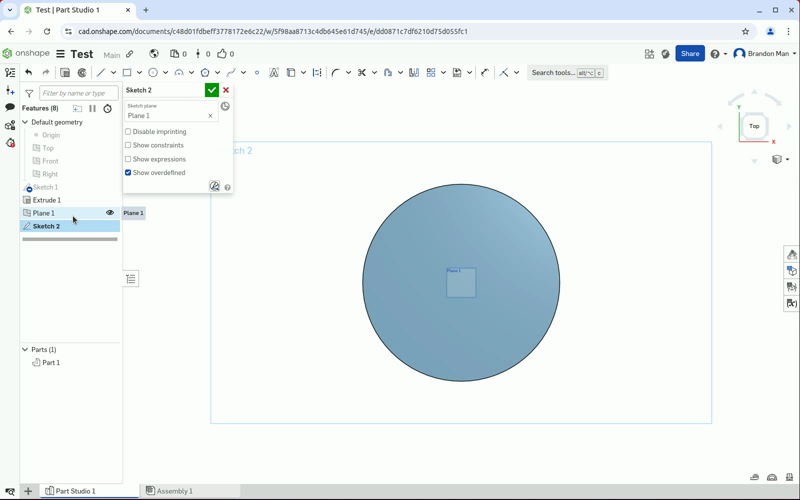
mouse_move(73, 352)
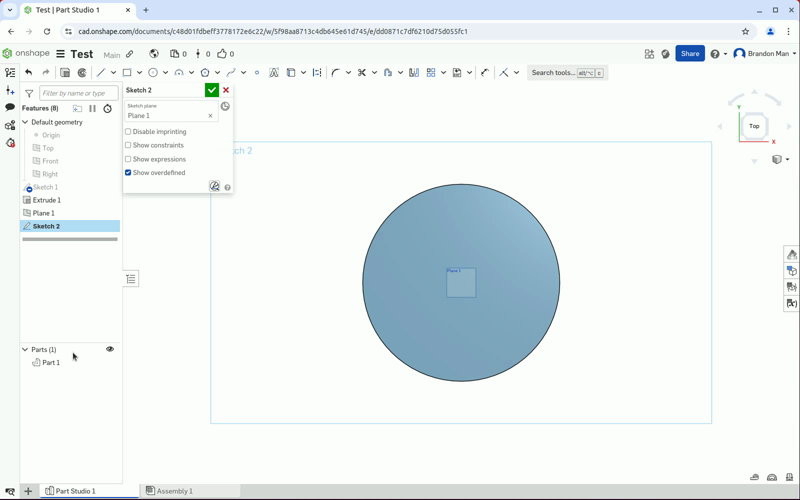
key(y)
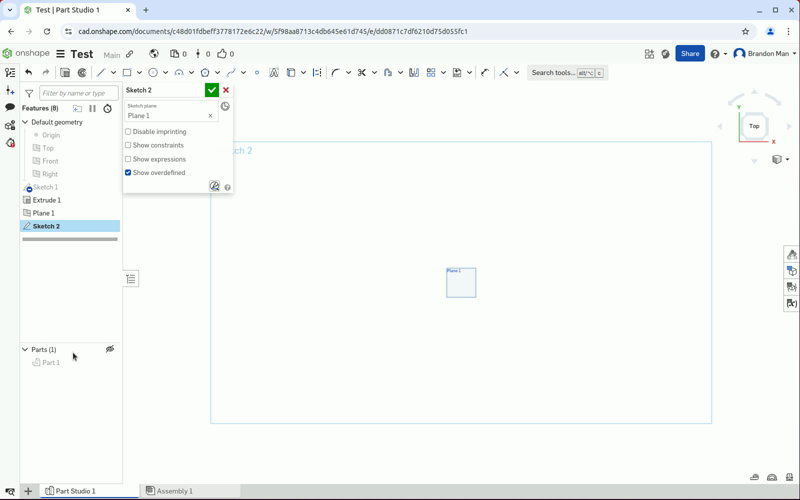
key(c)
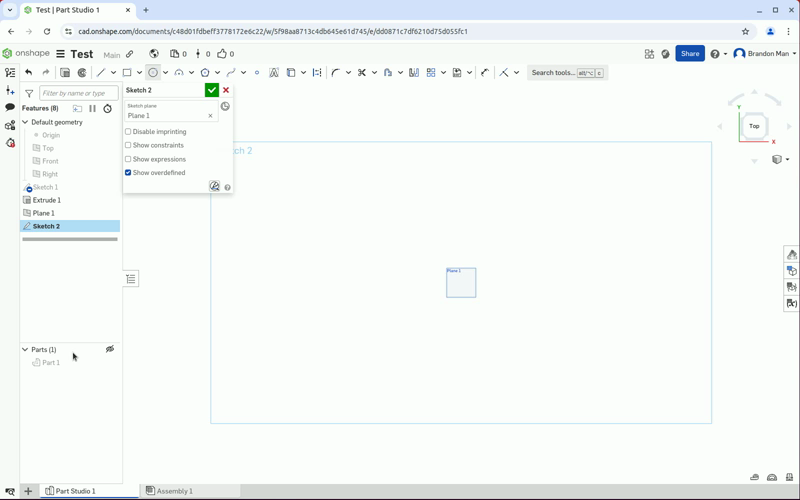
key_down(shift)
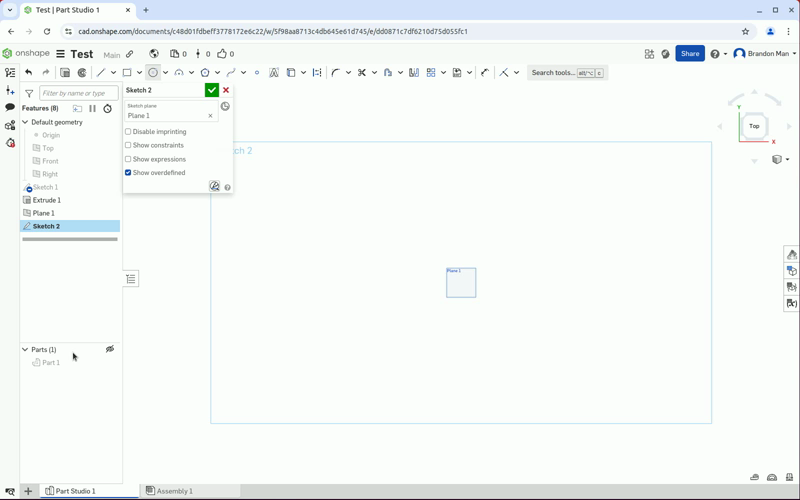
mouse_move(461, 282)
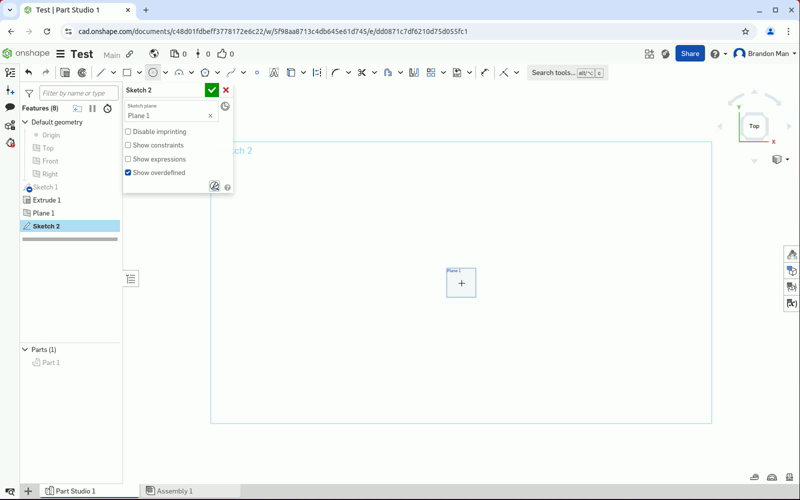
click(461, 282)
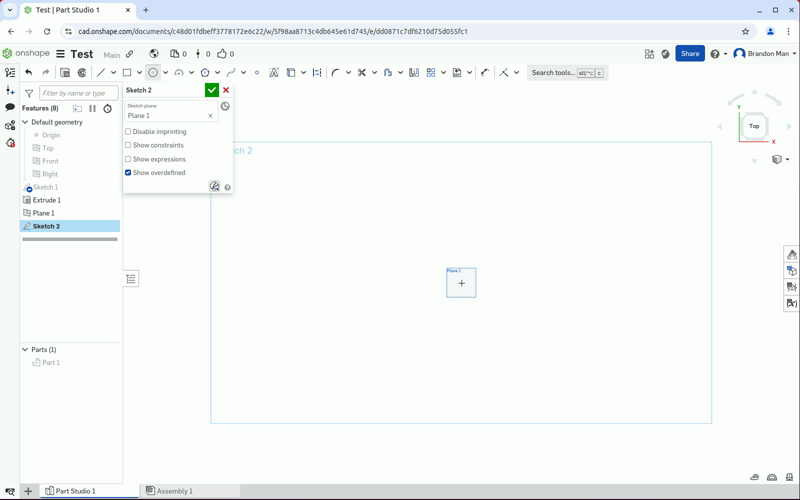
key_up(shift)
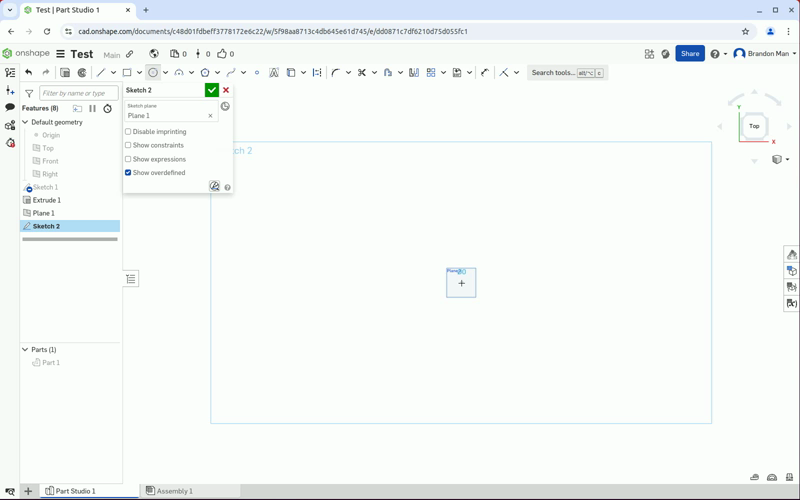
mouse_move(501, 282)
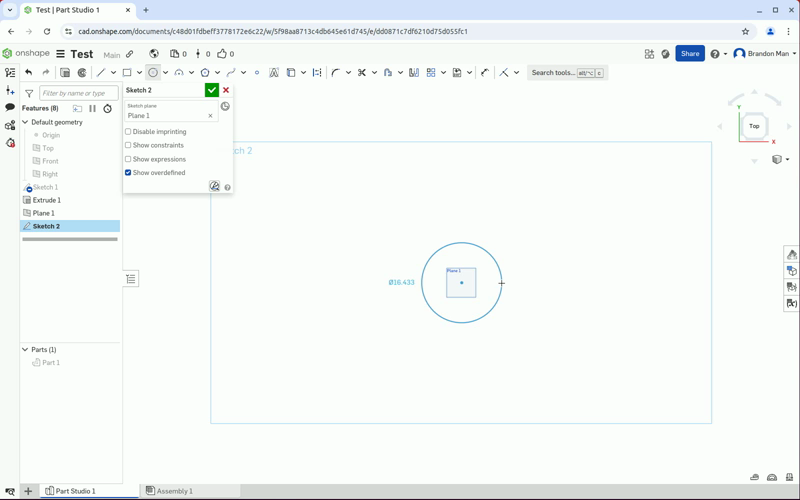
click(501, 282)
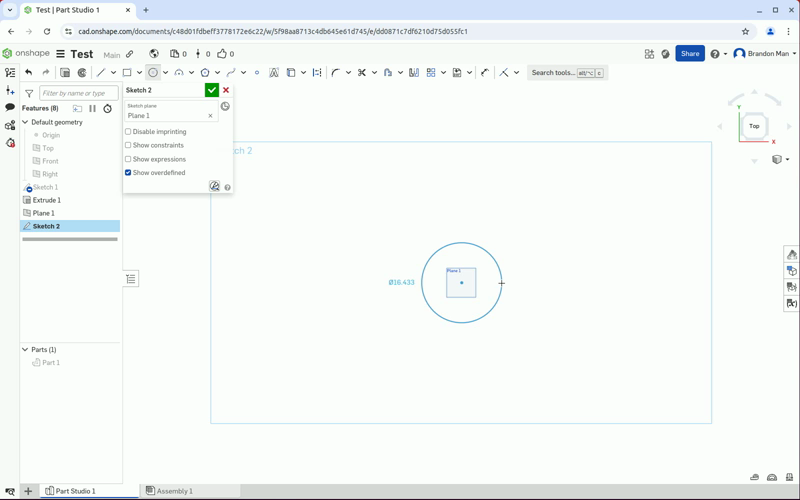
key(esc)
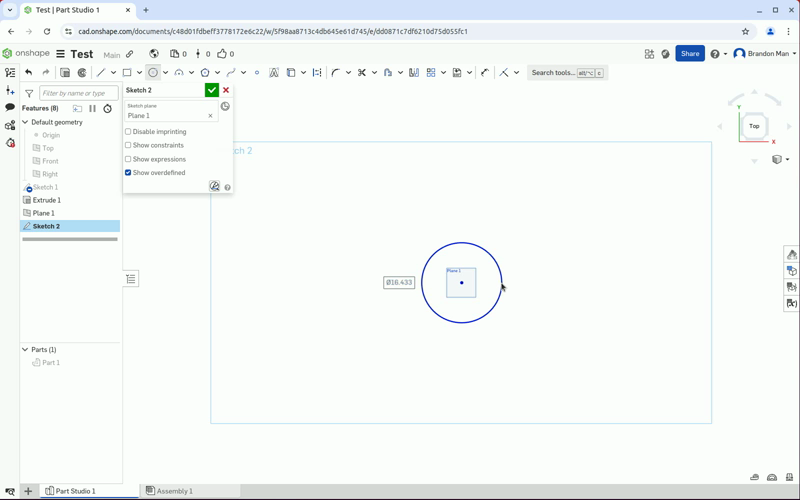
key(c)
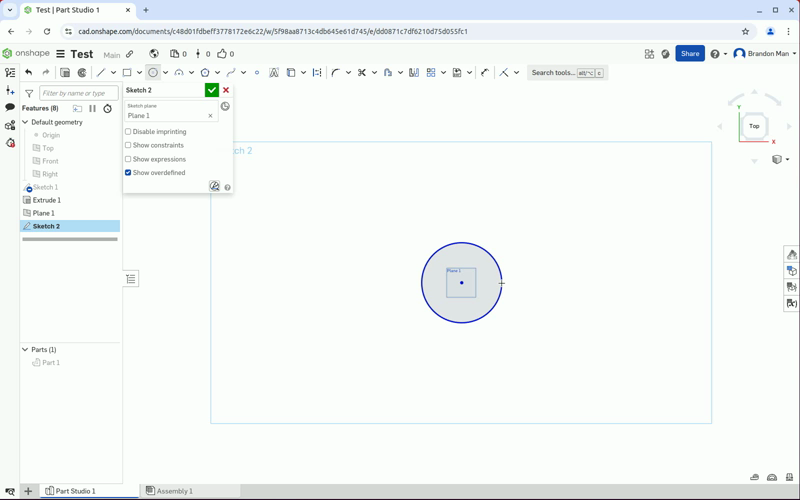
key_down(shift)
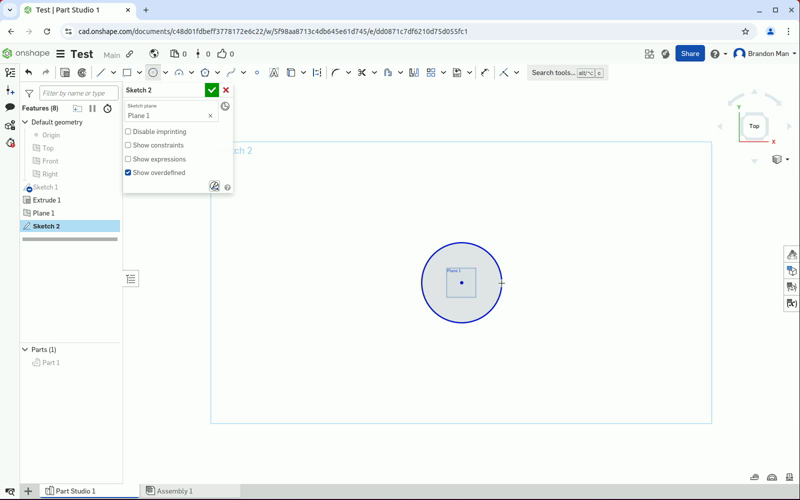
mouse_move(461, 282)
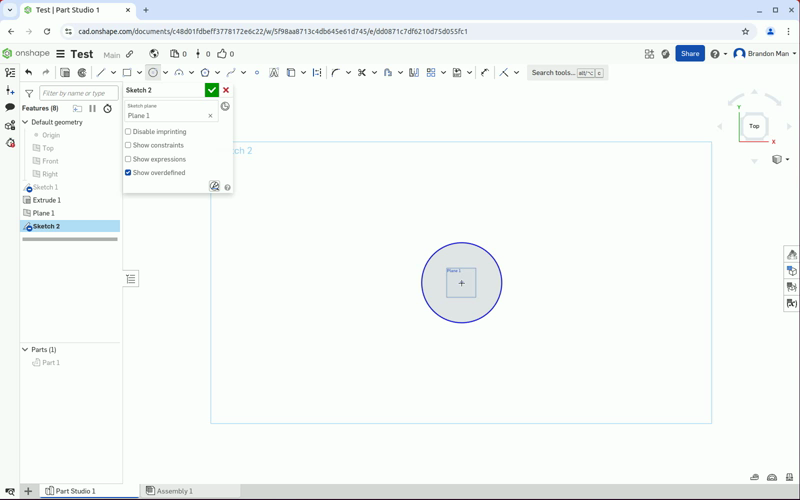
click(461, 282)
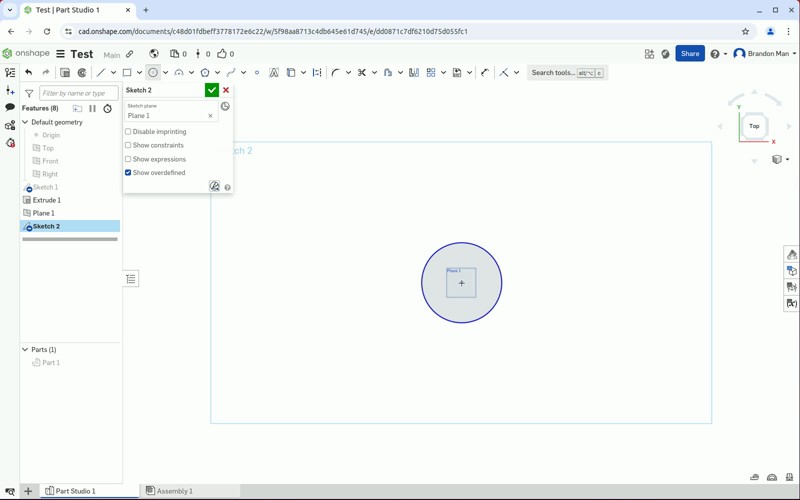
key_up(shift)
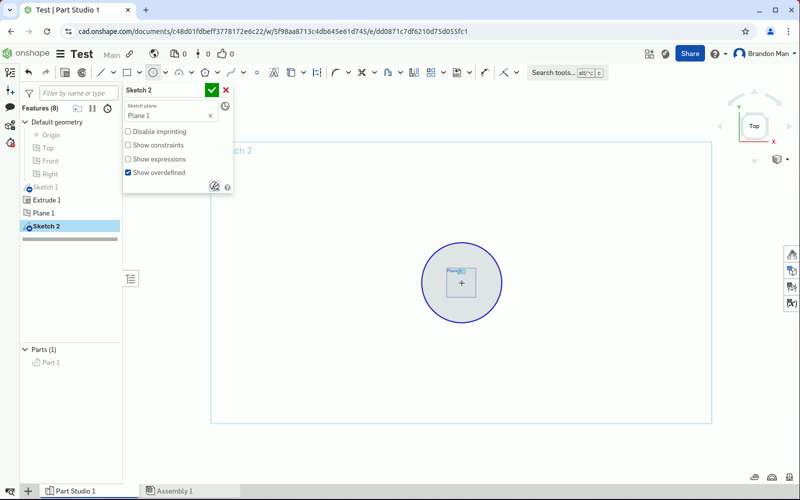
mouse_move(492, 282)
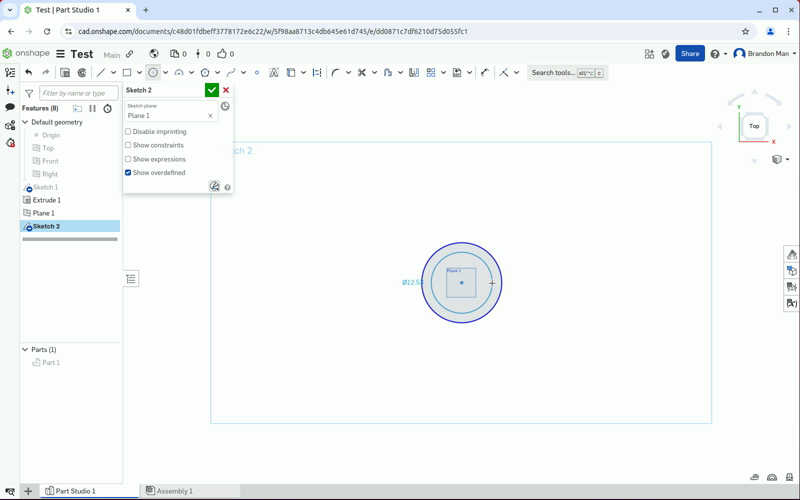
click(492, 282)
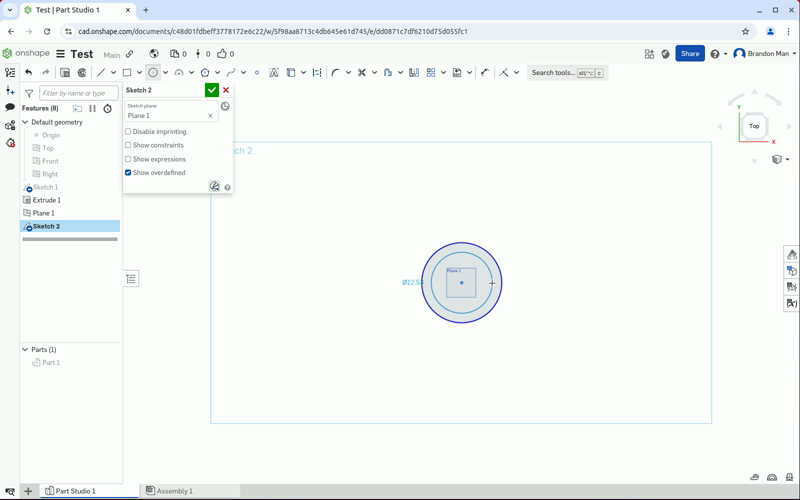
key(esc)
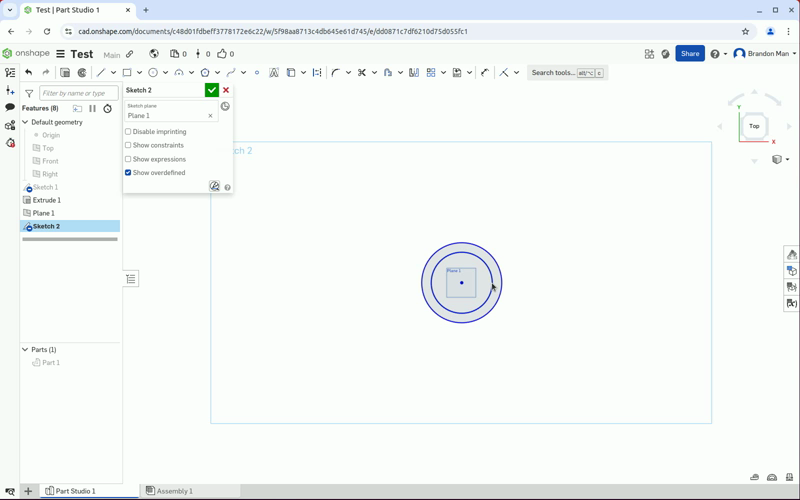
mouse_move(470, 319)
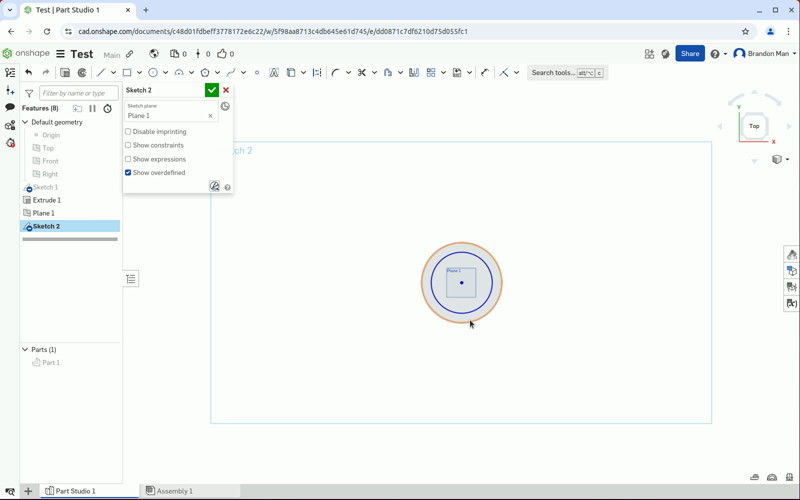
click(470, 319)
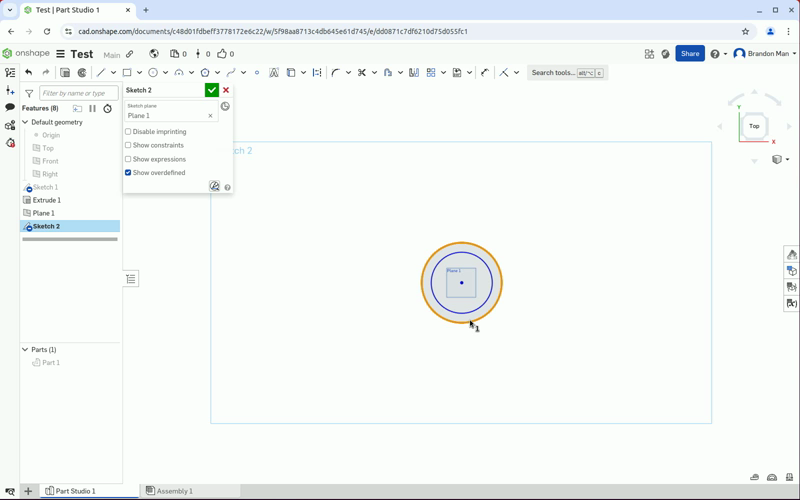
mouse_move(73, 352)
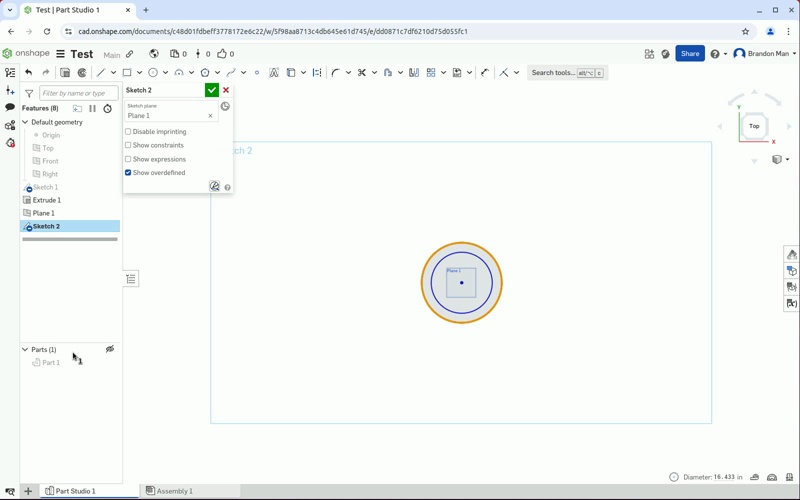
key(shift+y)
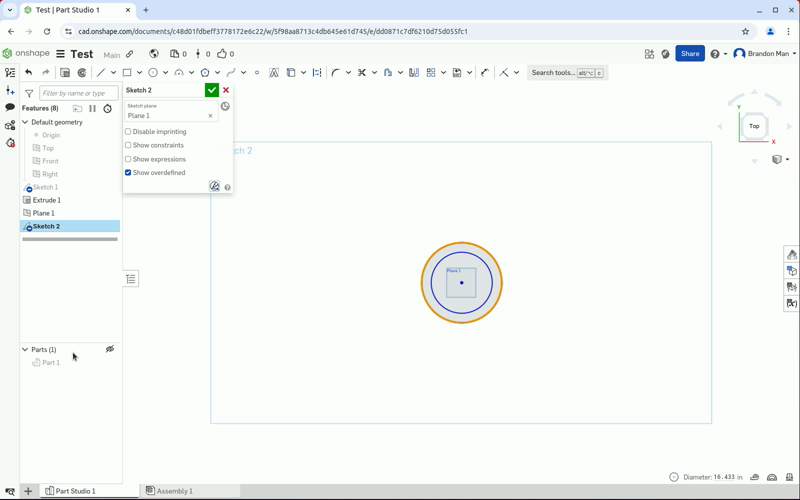
key(shift+e)
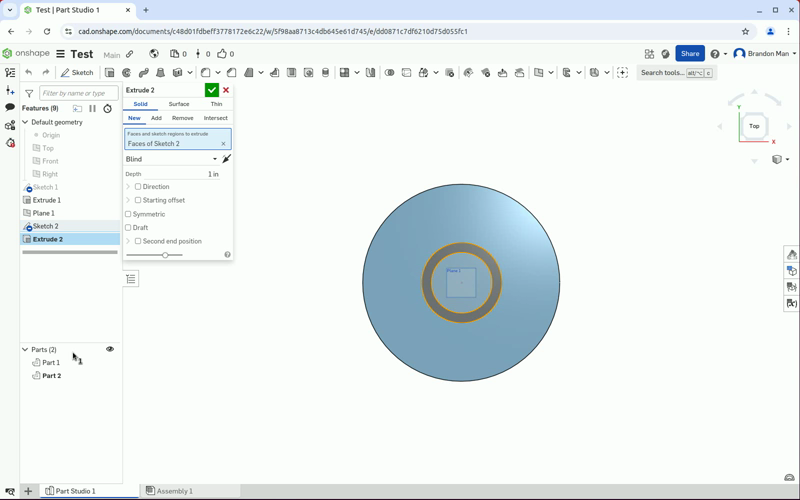
mouse_move(143, 106)
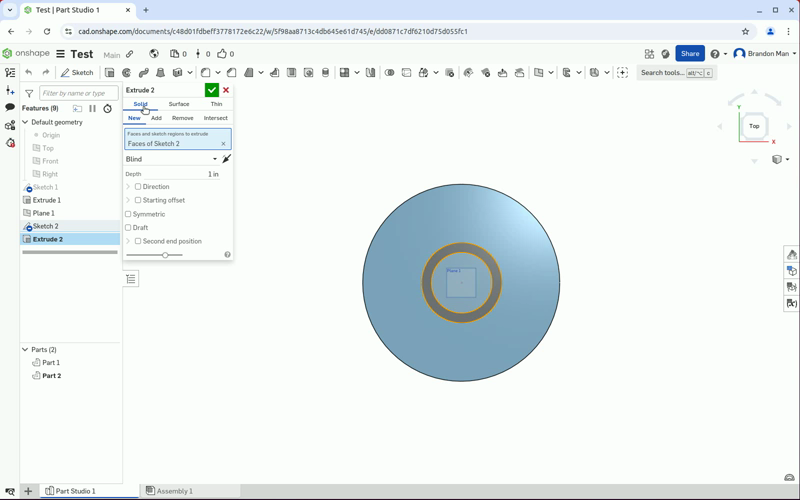
click(143, 106)
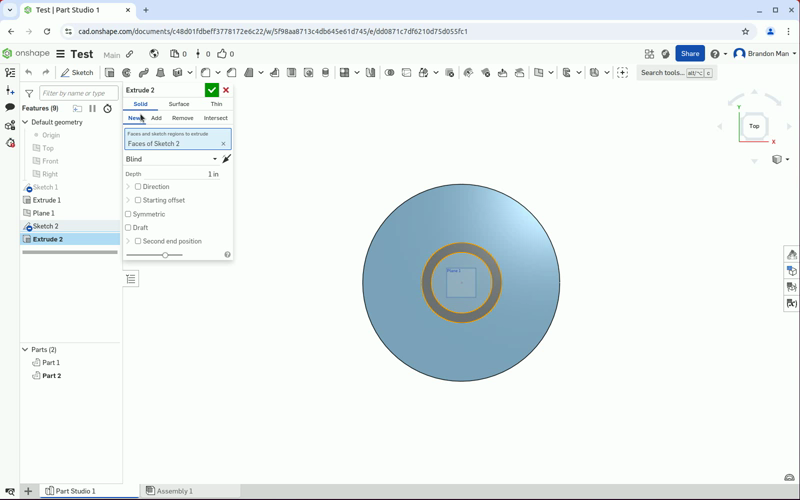
mouse_move(137, 120)
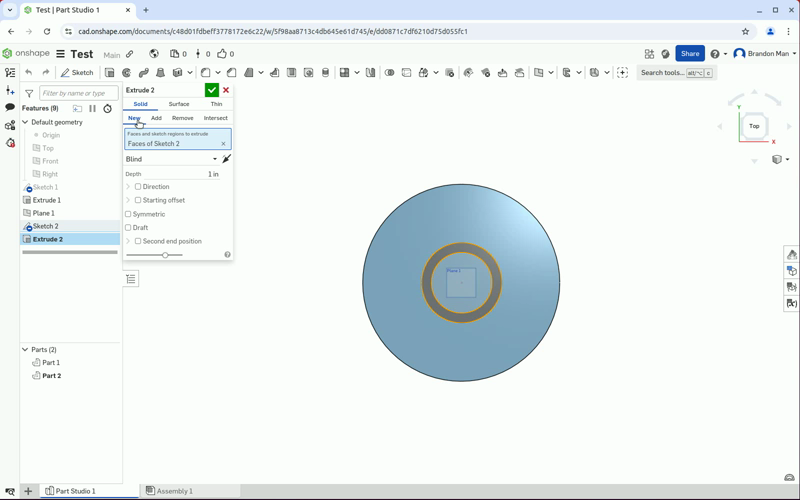
click(137, 120)
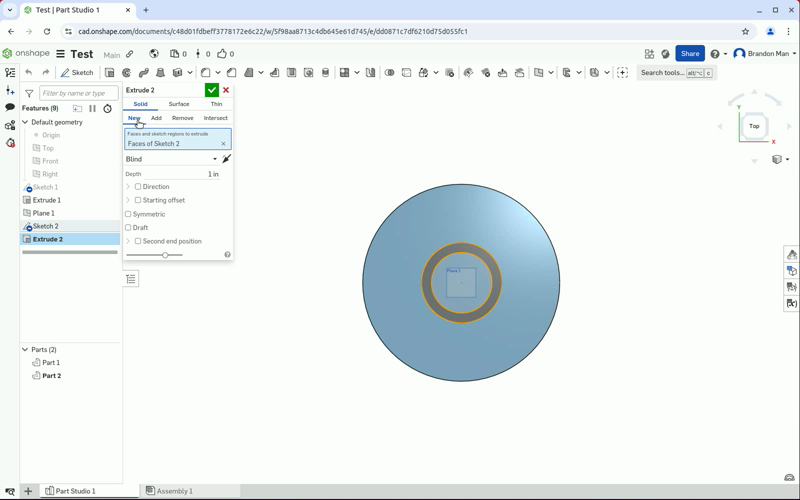
key(tab, 4)
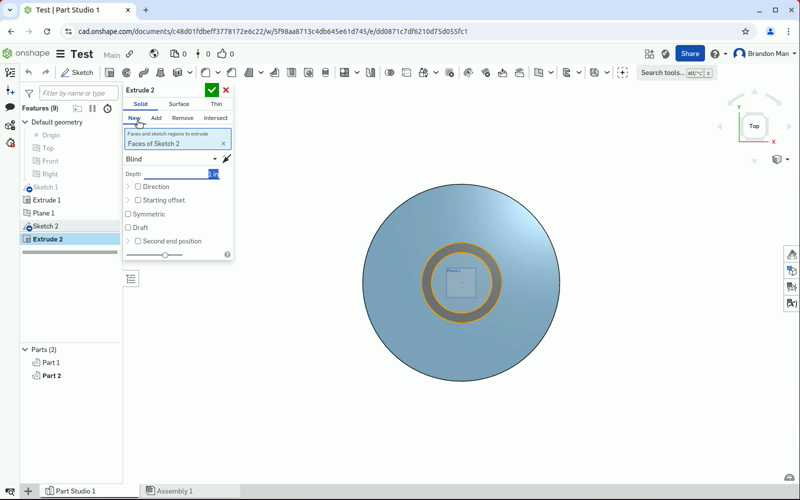
text(19.979)
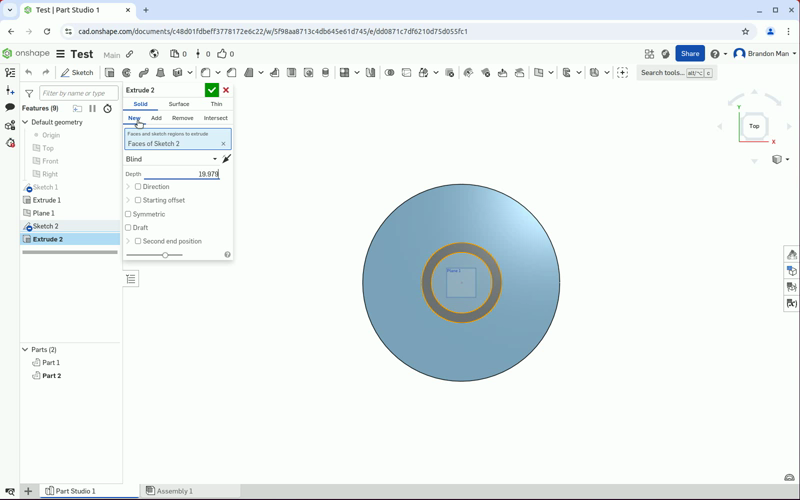
key(enter)
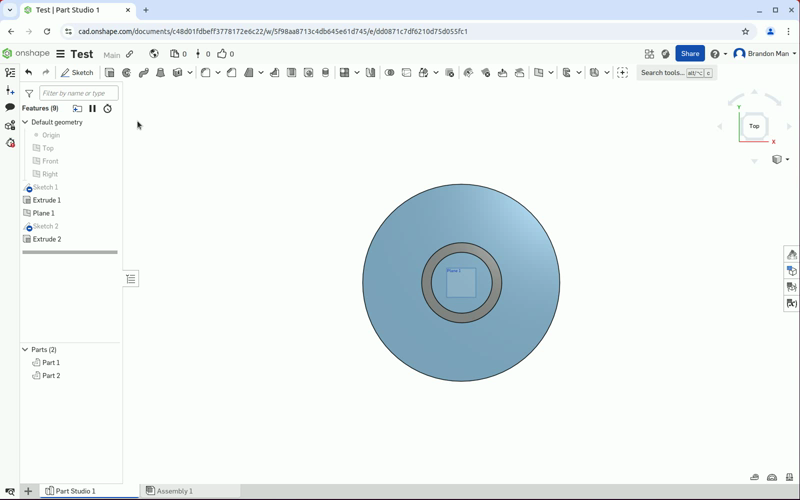
key(shift+h)
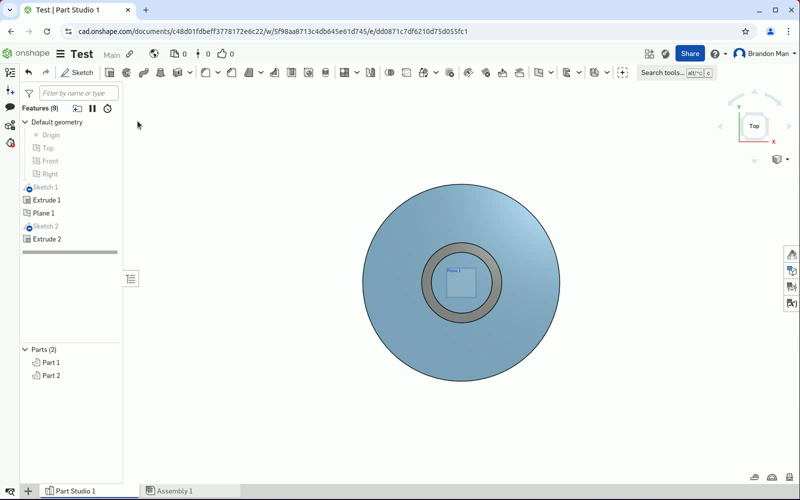
key(shift+h)
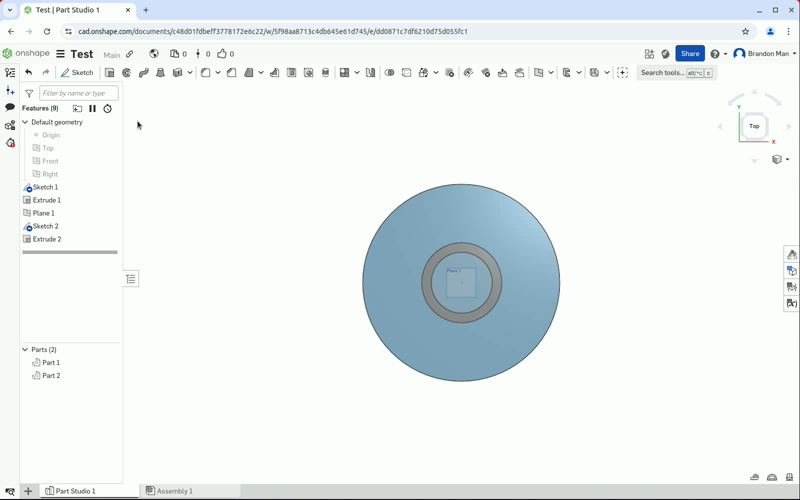
key(shift+7)
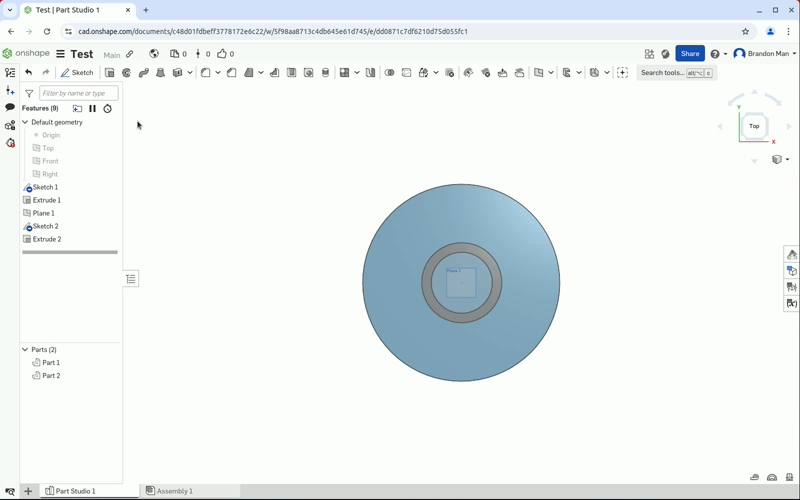
key(up, 3)
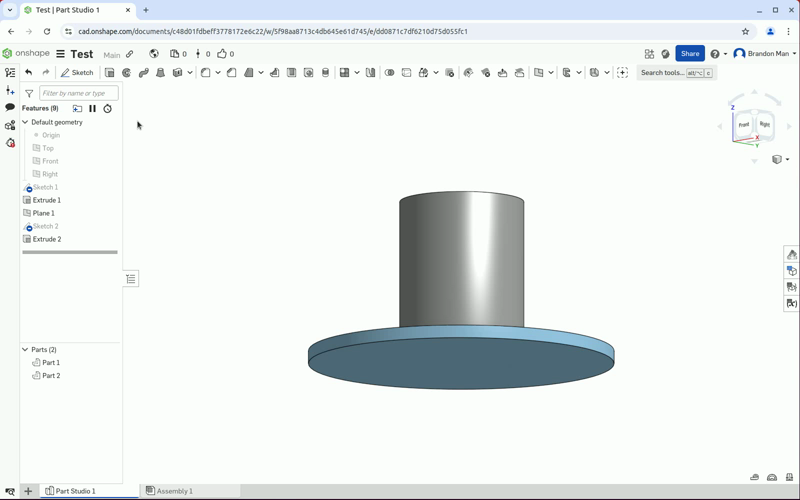
key(left, 3)
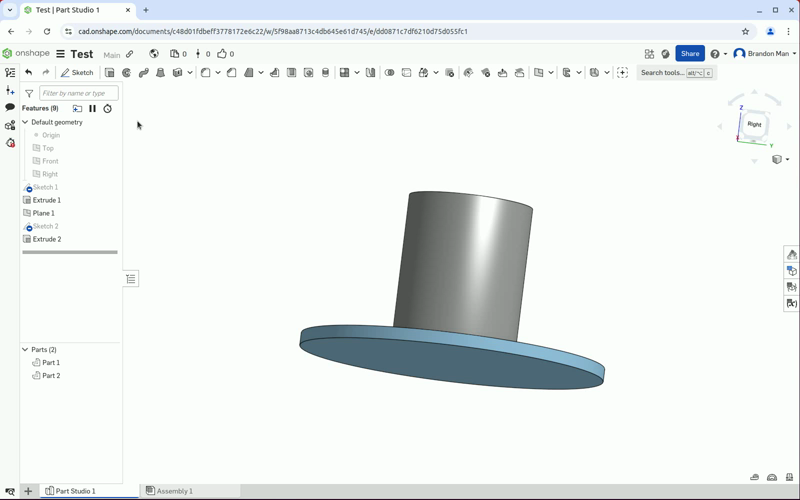
key(right, 3)
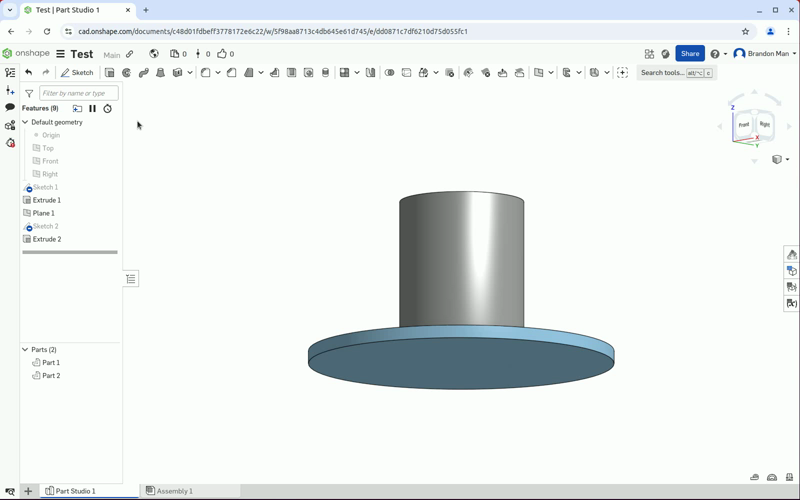
key(down, 3)
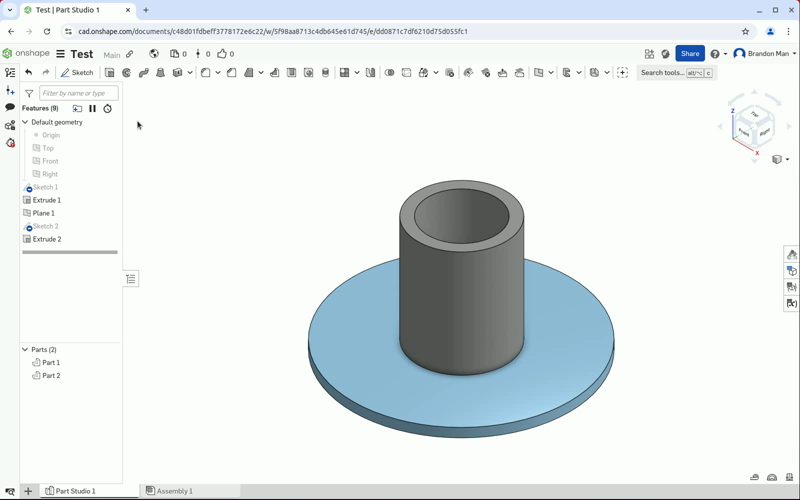
mouse_move(73, 189)
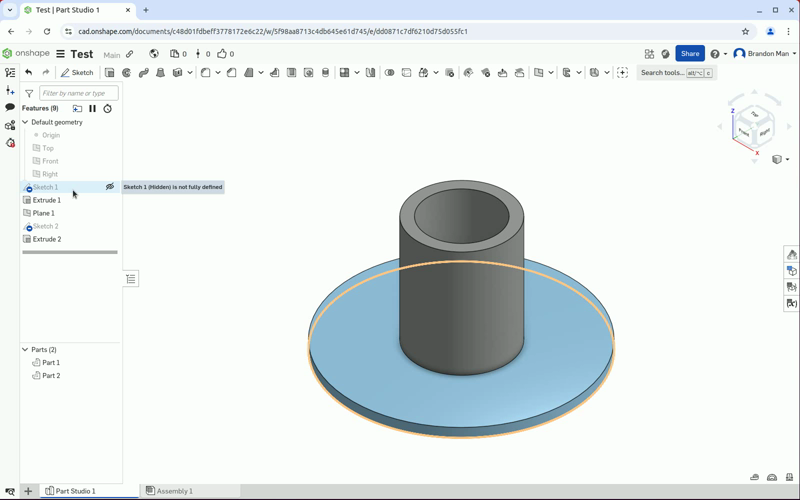
click(73, 189)